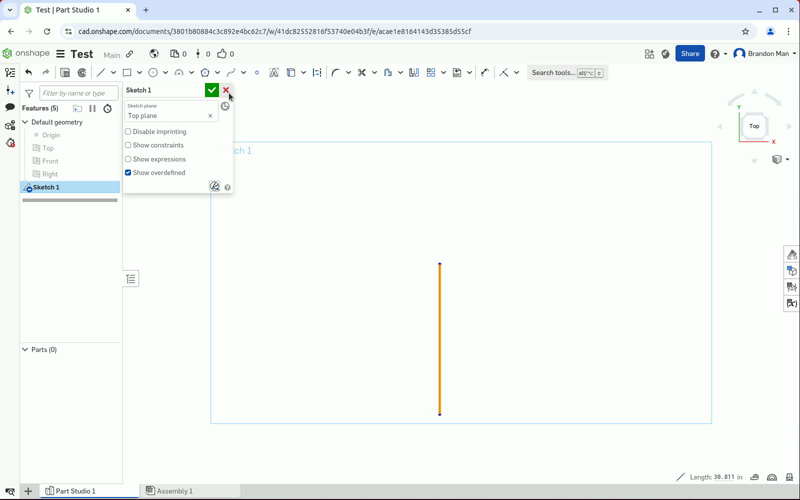
key(shift+h)
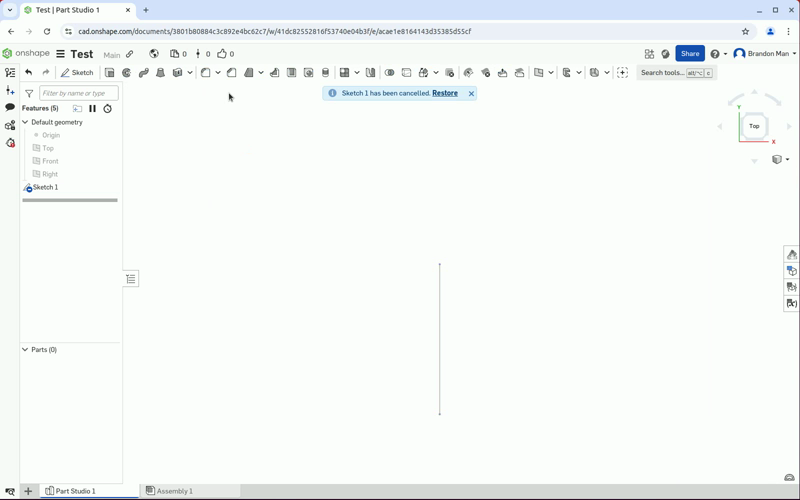
mouse_move(73, 352)
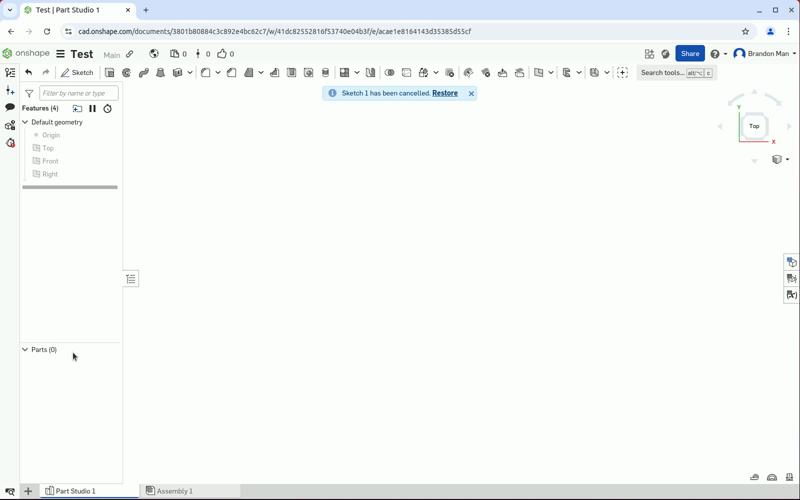
key(y)
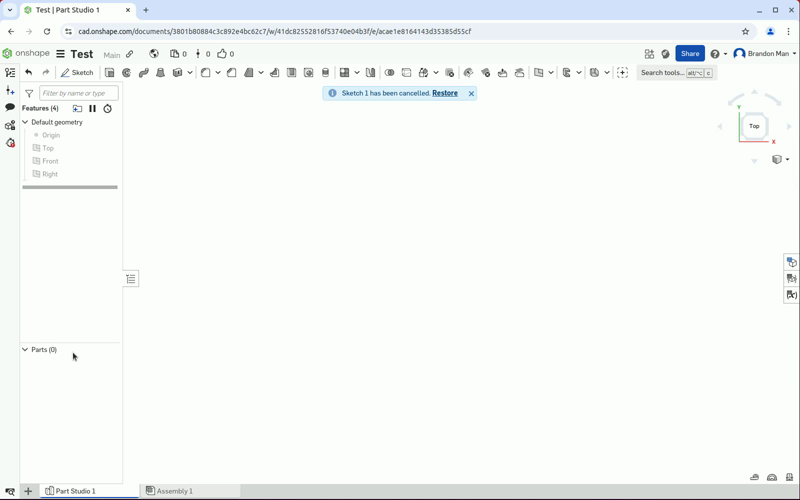
key(shift+p)
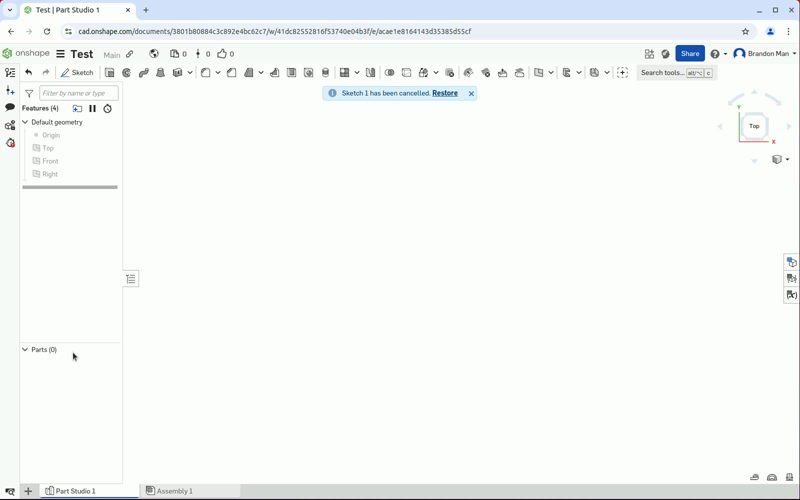
key(space)
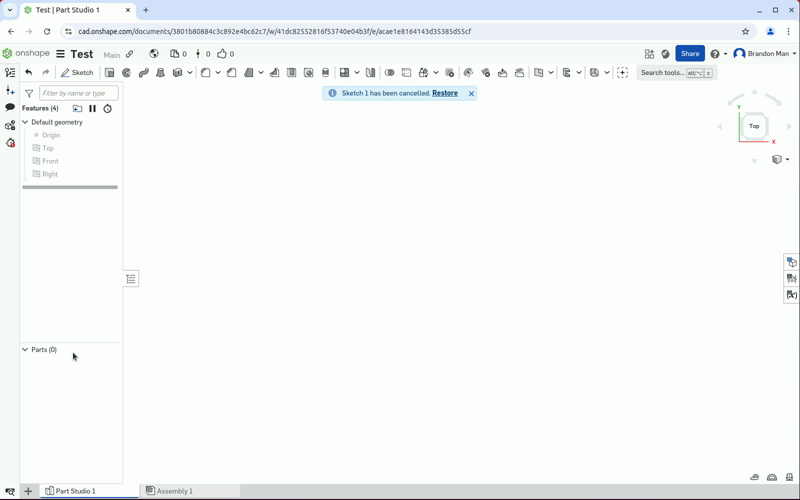
key_down(shift)
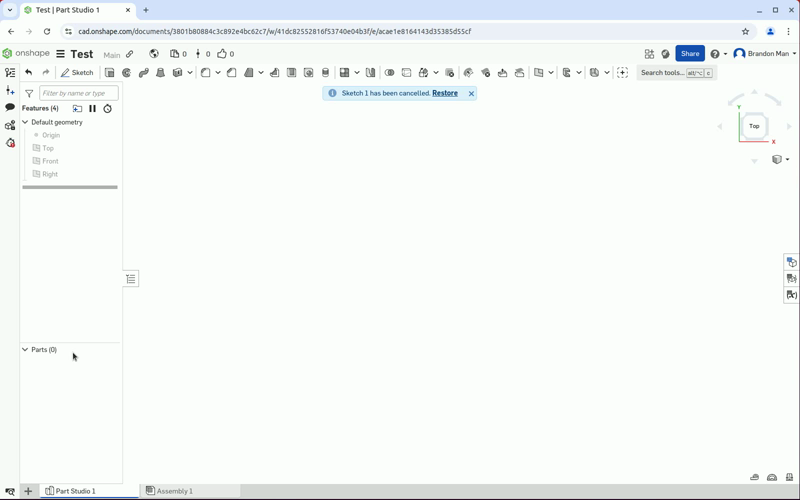
key(up)
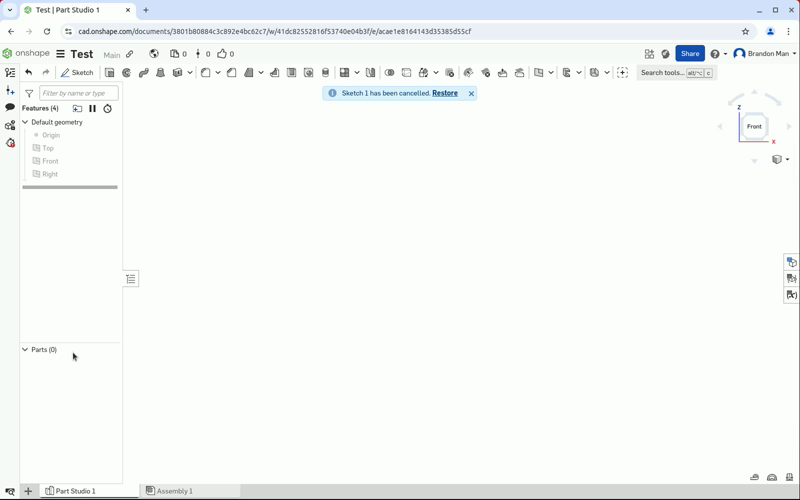
key_up(shift)
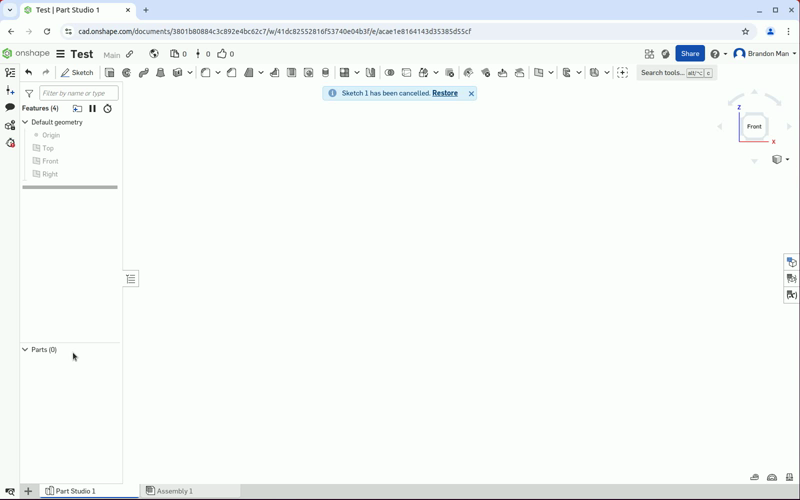
key(space)
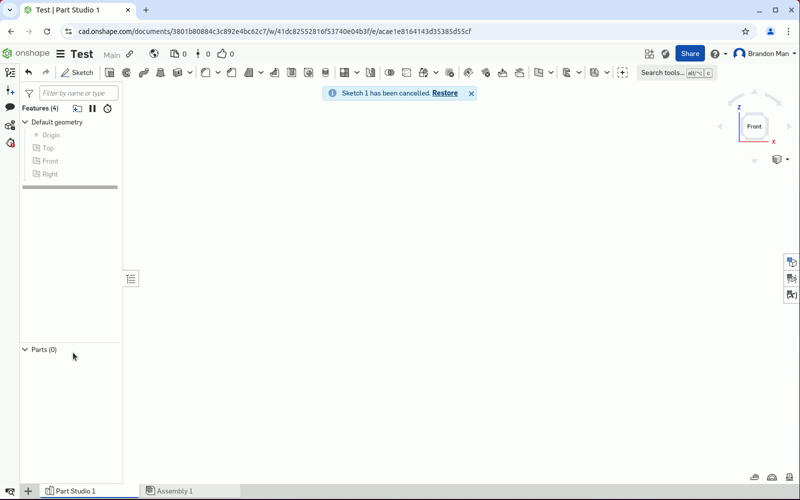
key_down(shift)
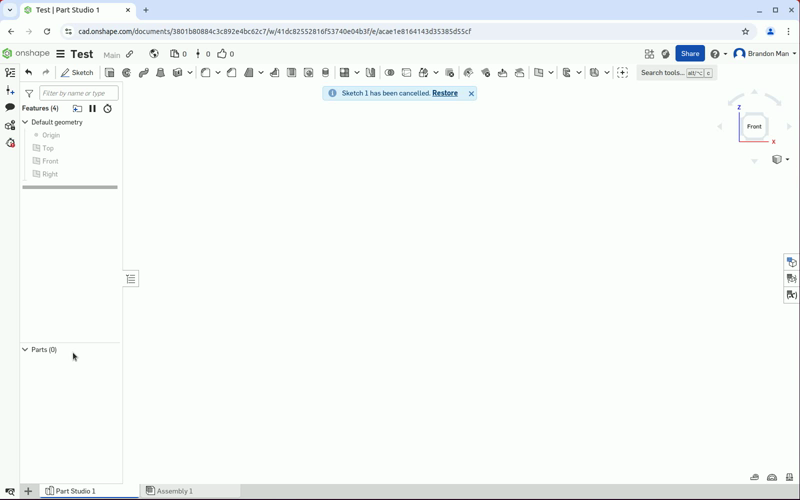
key(left)
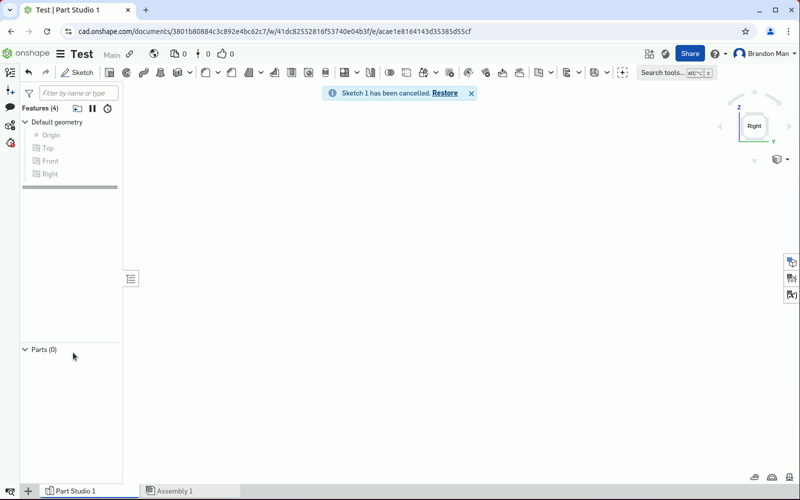
key_up(shift)
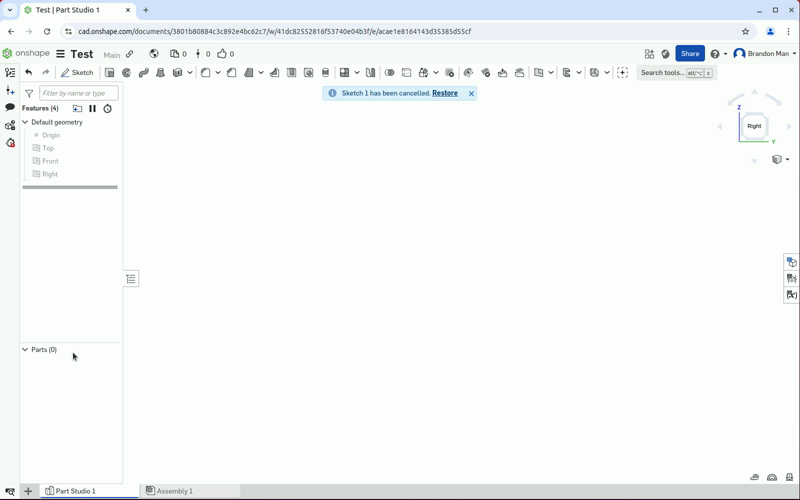
mouse_move(73, 352)
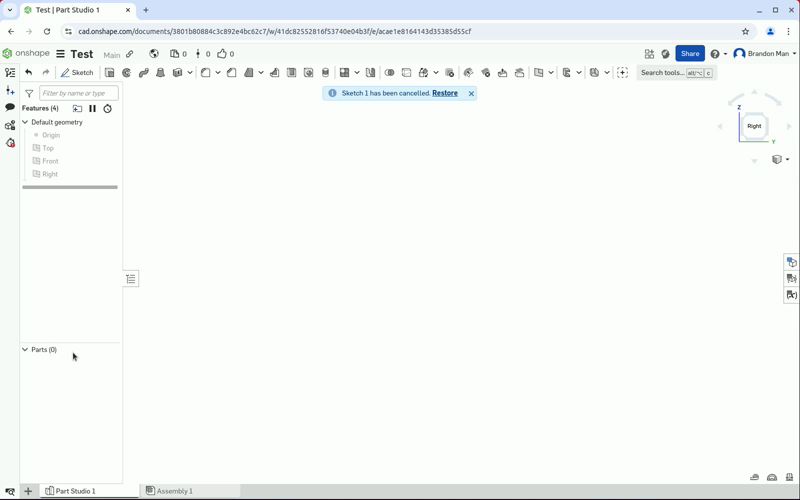
key(shift+y)
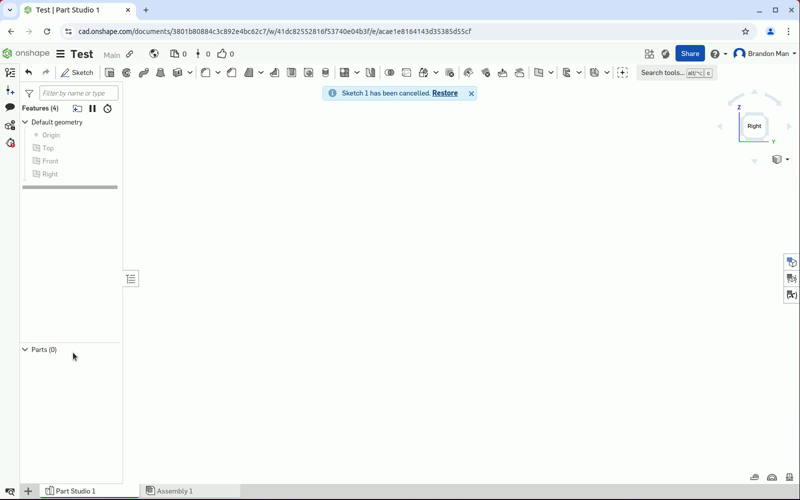
key(shift+s)
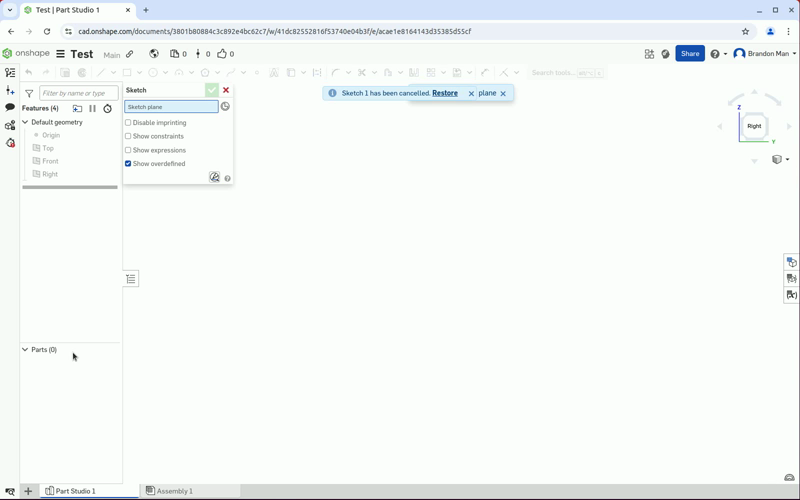
mouse_move(73, 176)
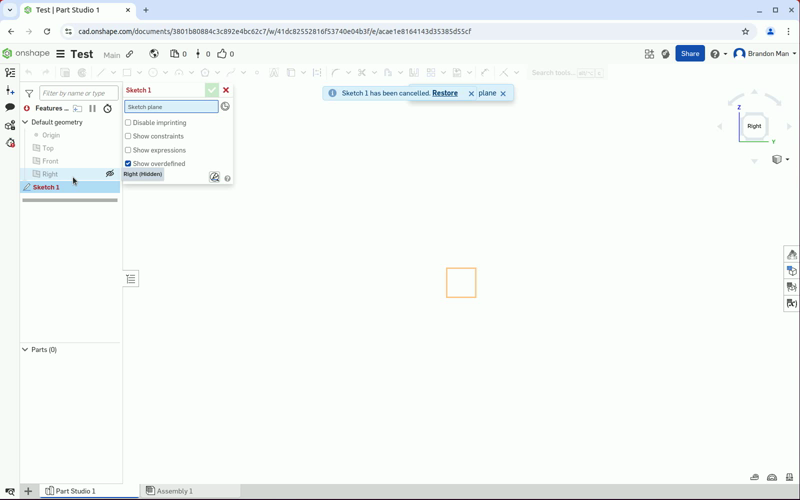
click(73, 176)
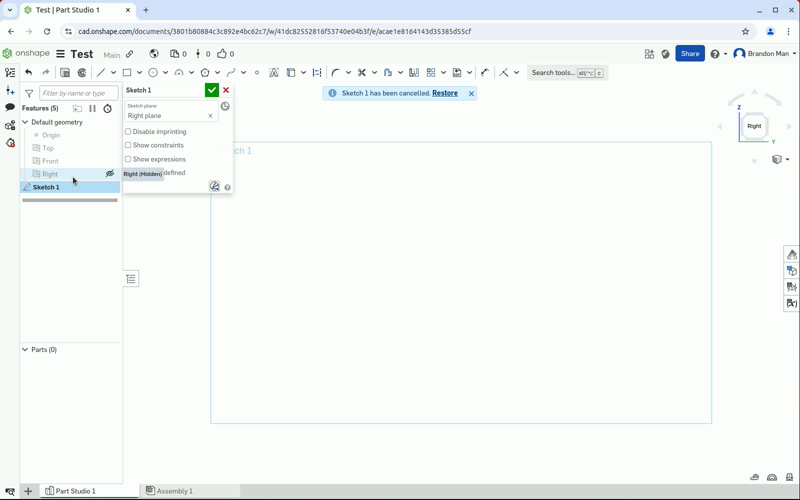
mouse_move(73, 352)
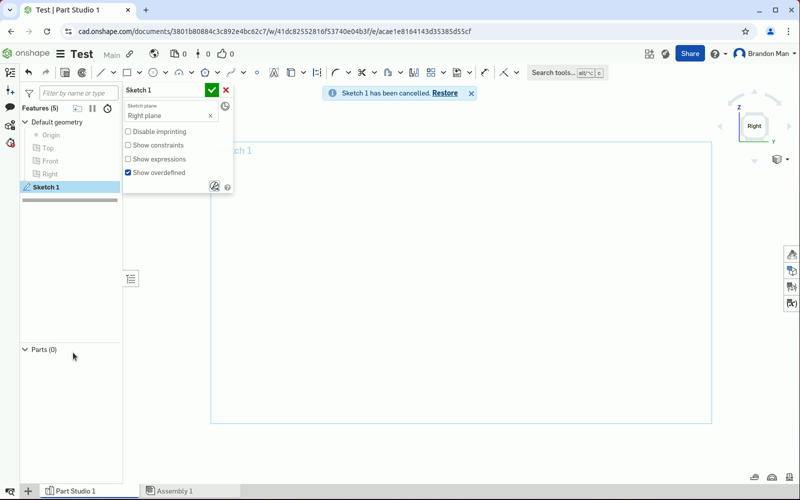
key(y)
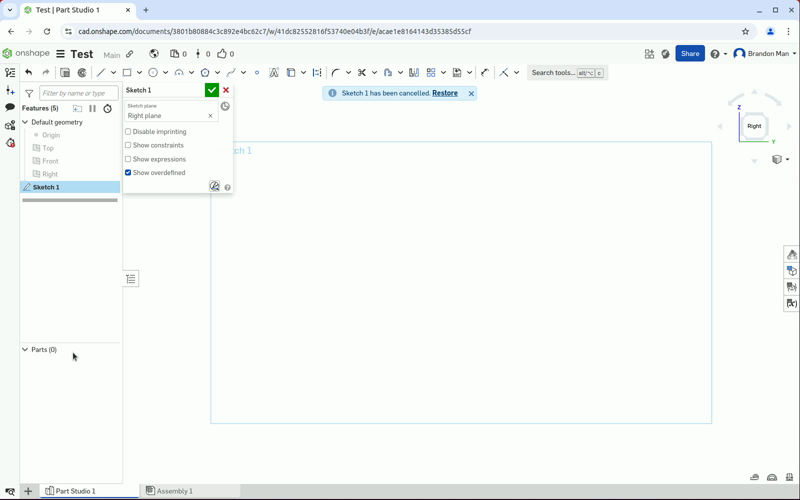
key(c)
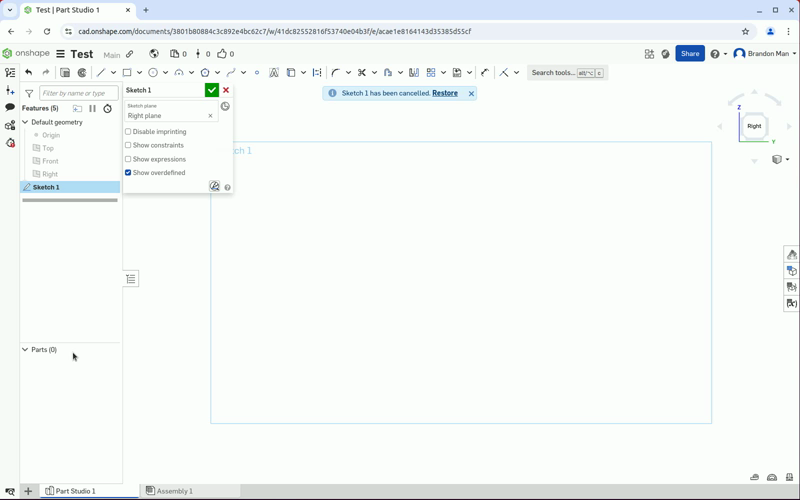
key_down(shift)
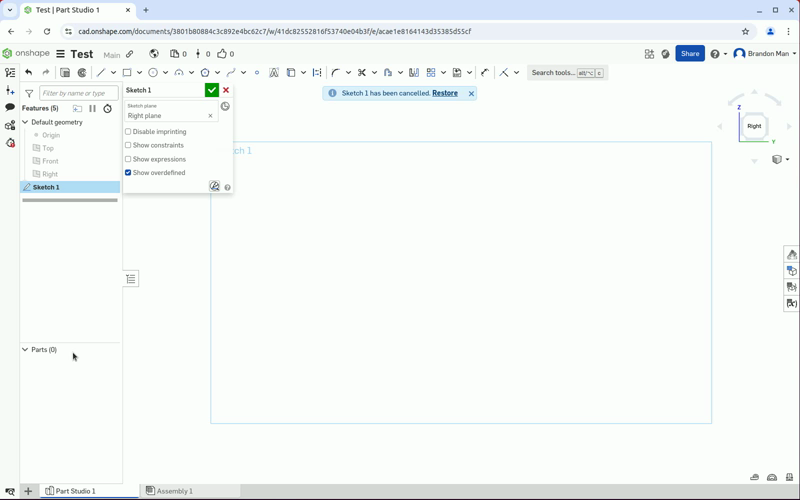
mouse_move(381, 282)
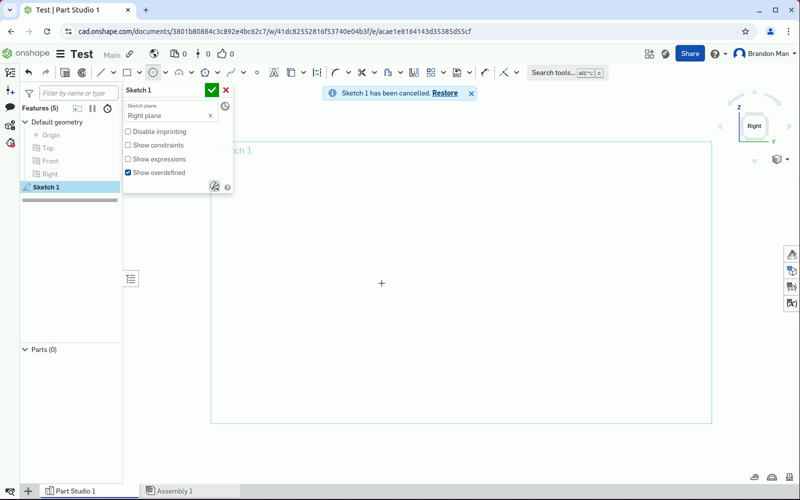
click(381, 282)
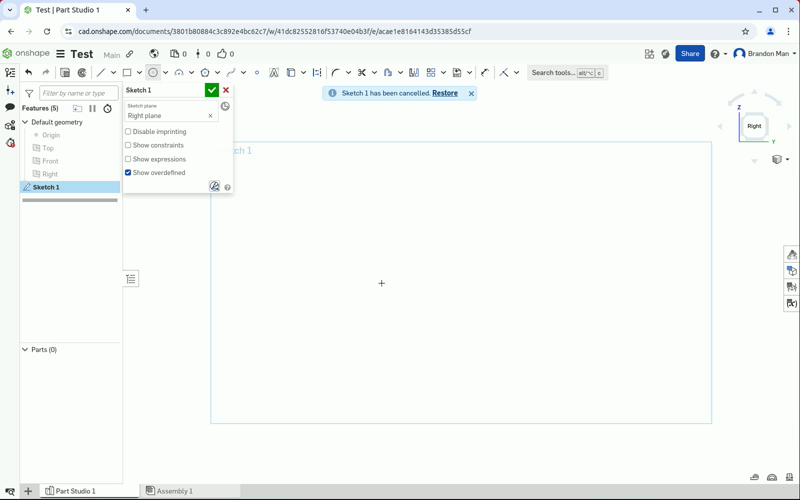
key_up(shift)
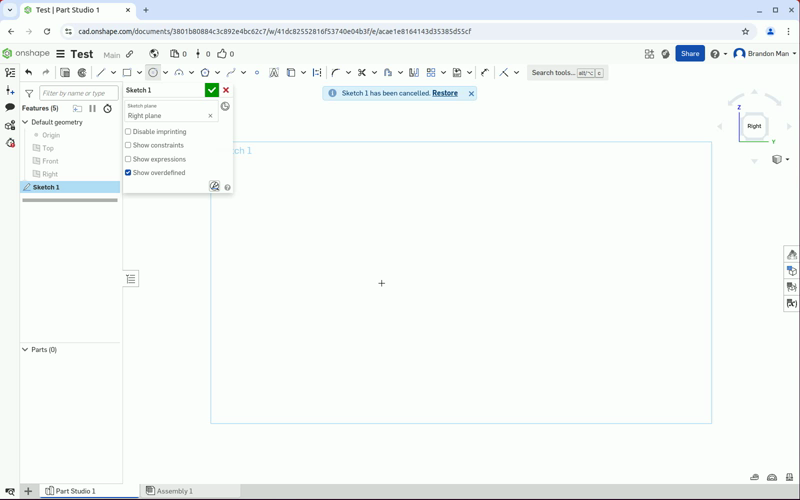
mouse_move(414, 282)
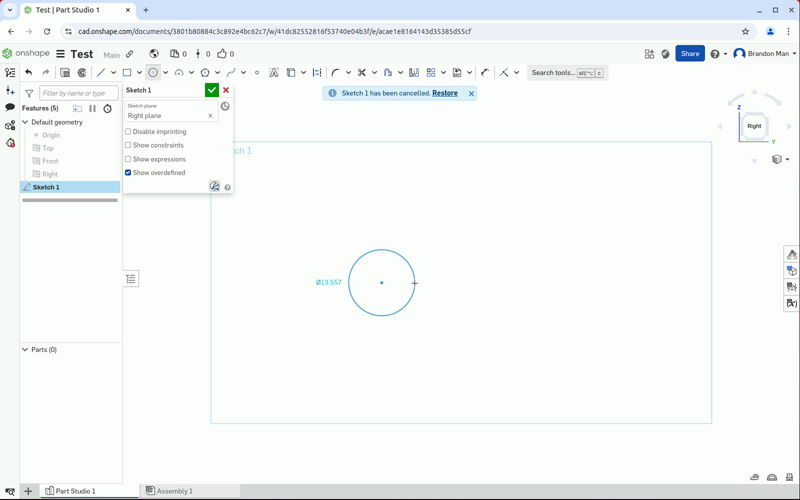
click(414, 282)
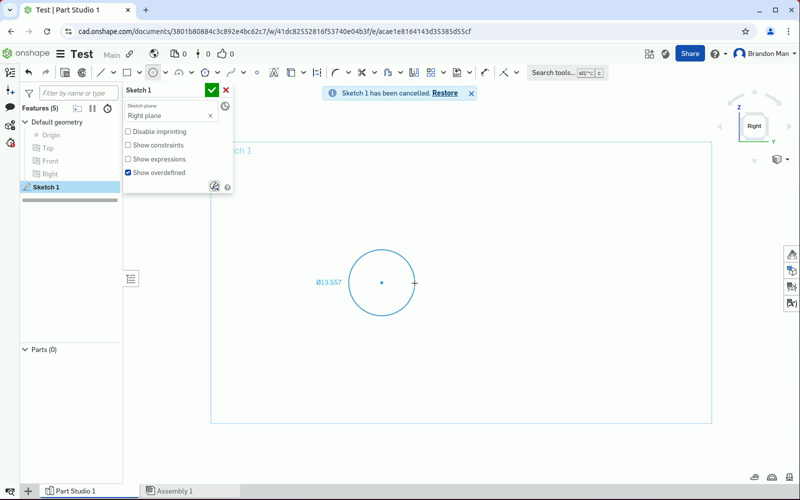
key(esc)
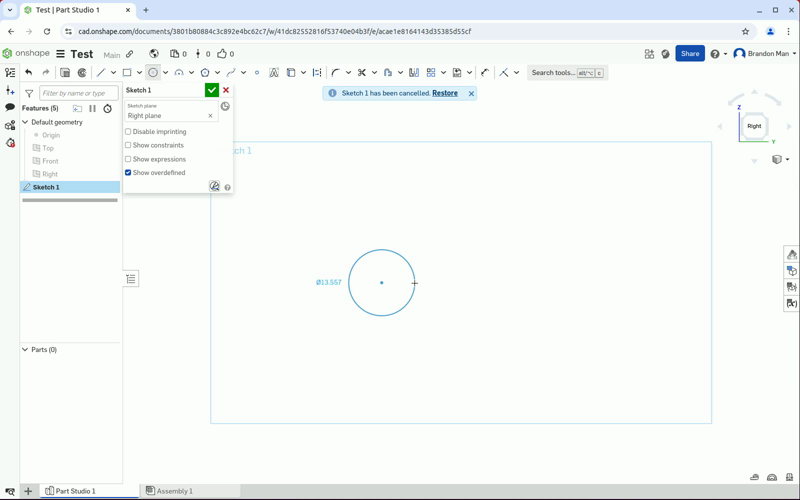
mouse_move(397, 263)
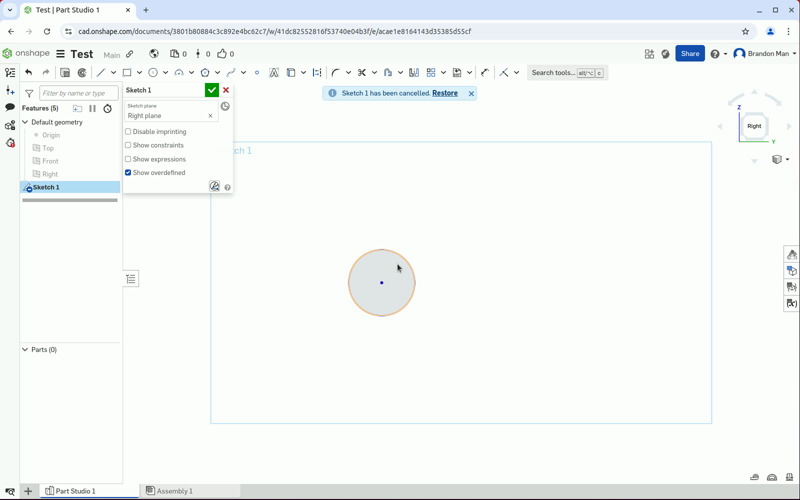
click(397, 263)
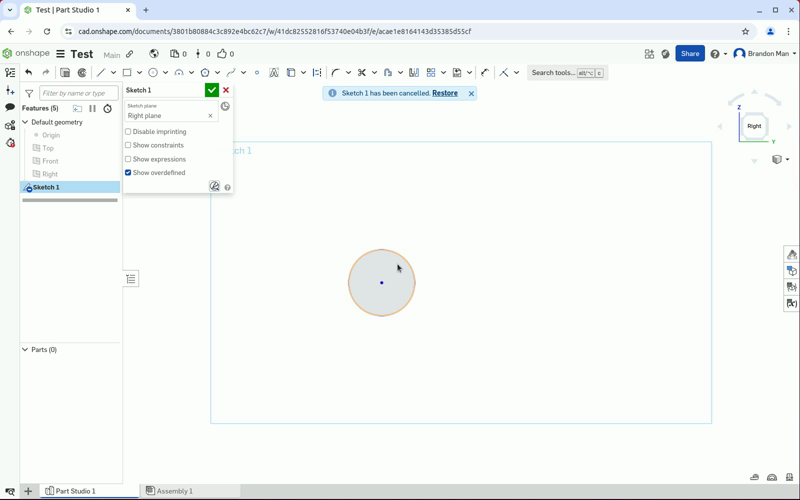
mouse_move(73, 352)
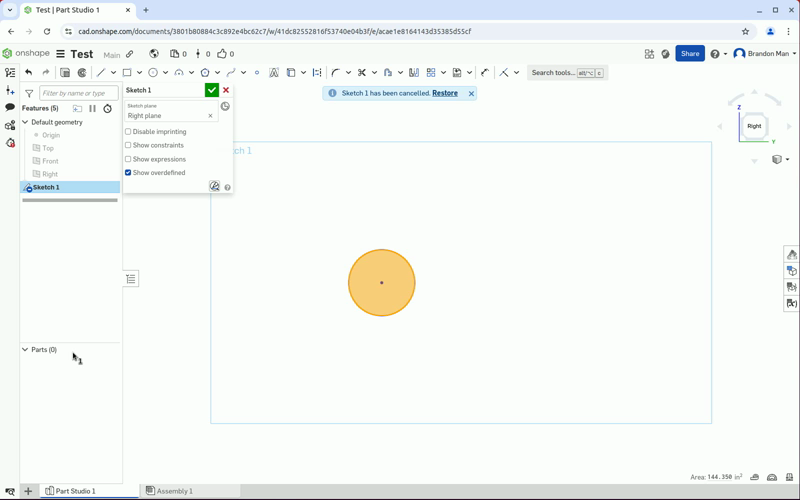
key(shift+y)
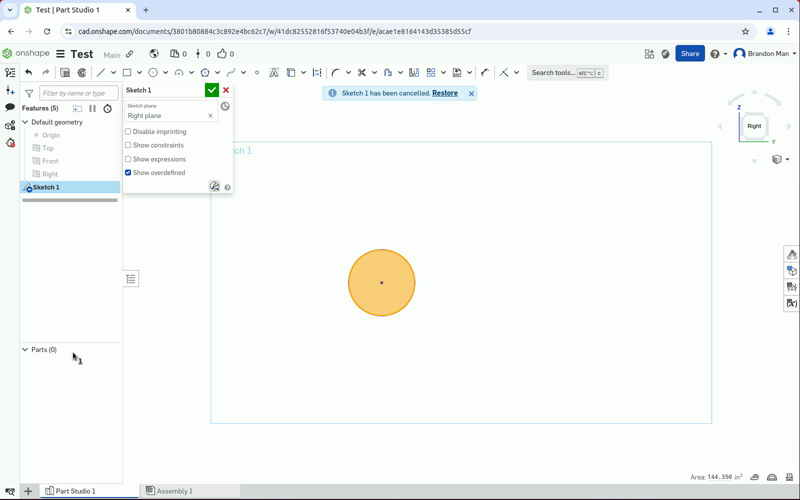
key(shift+e)
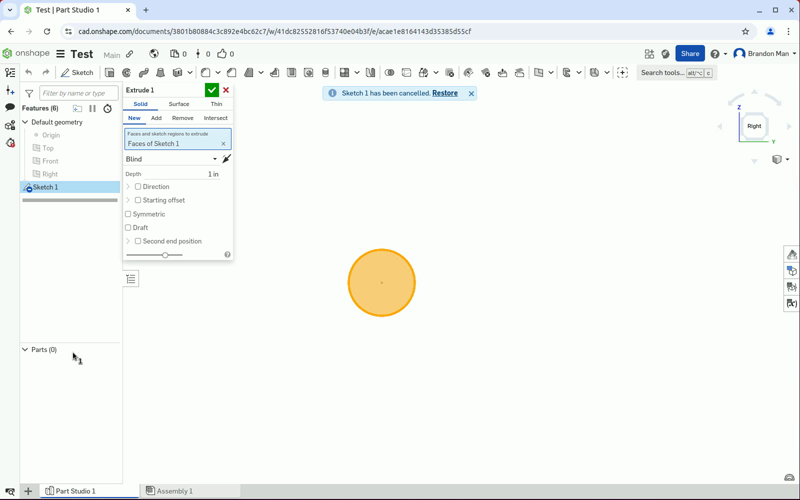
mouse_move(143, 106)
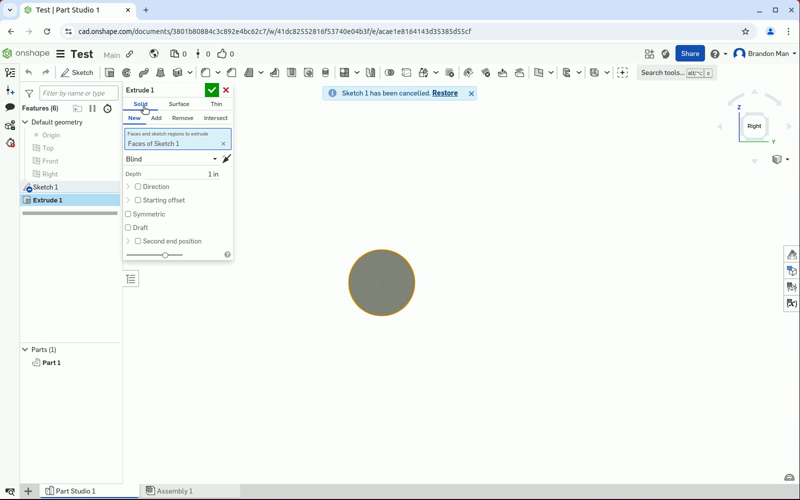
click(143, 106)
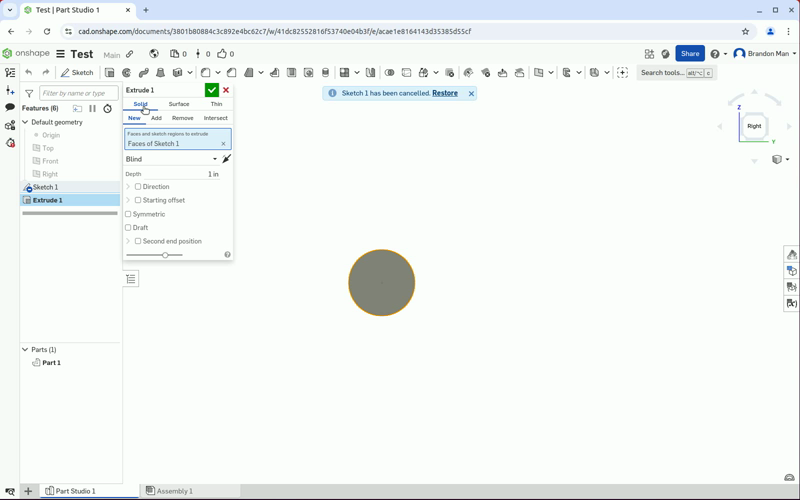
mouse_move(137, 120)
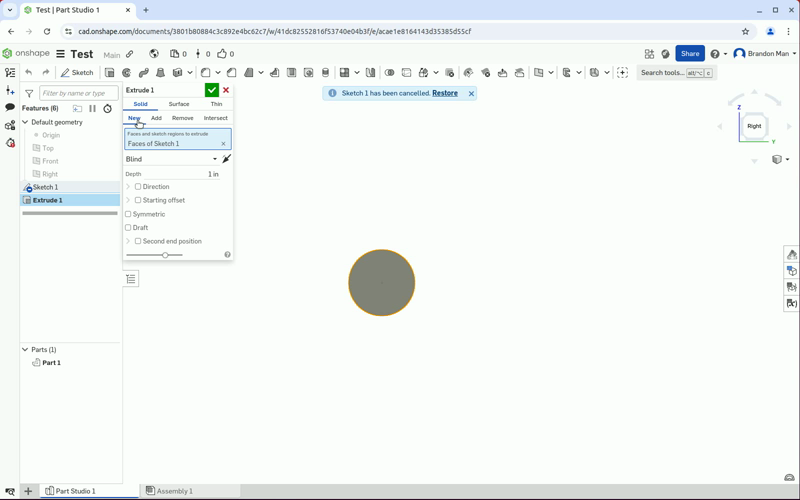
click(137, 120)
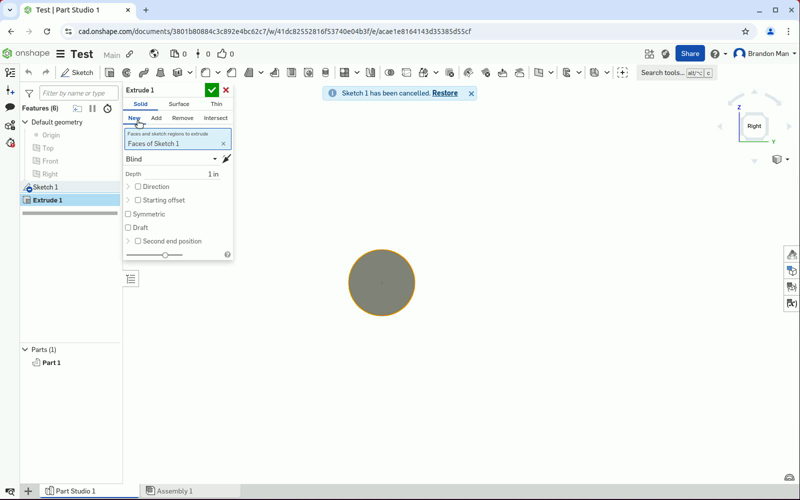
key(tab, 4)
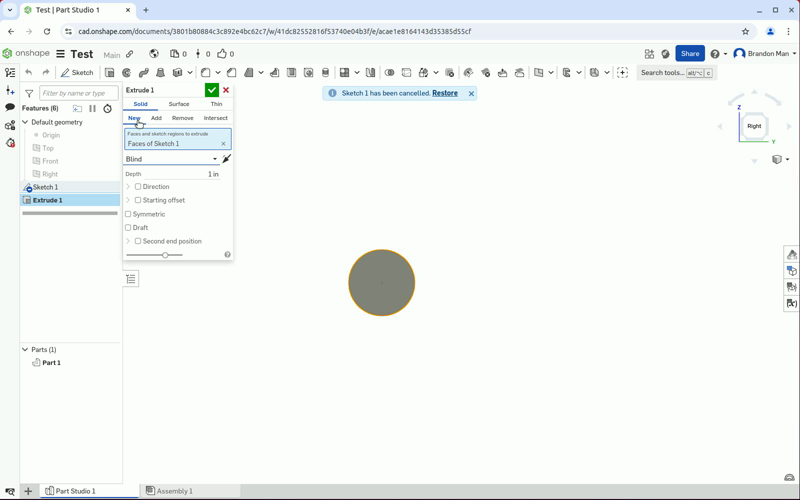
text(11.795)
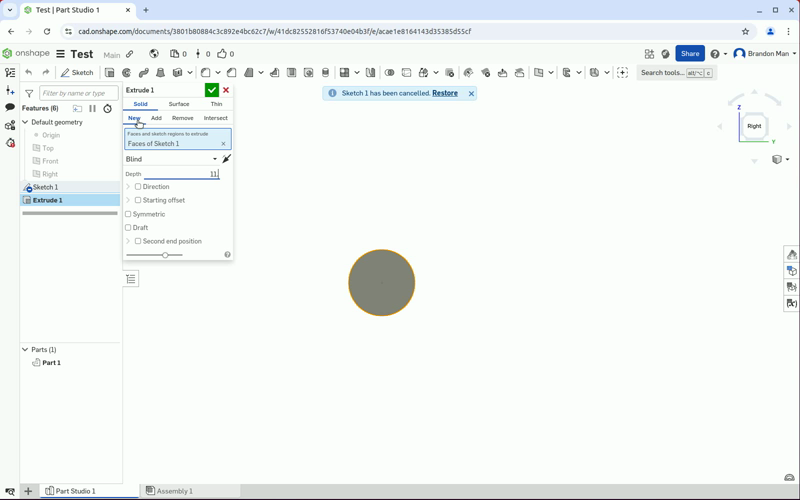
key(enter)
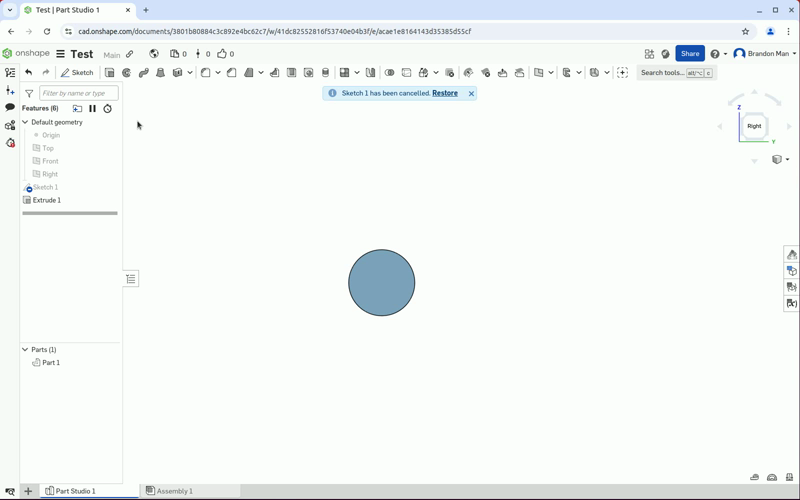
key(shift+h)
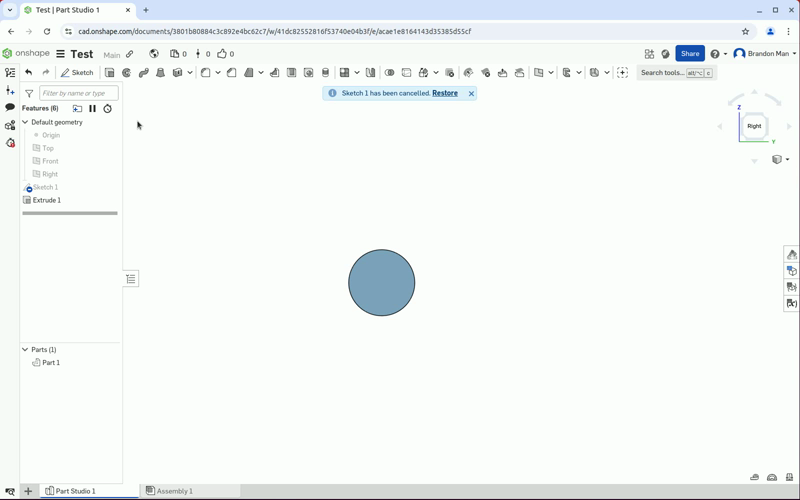
key(shift+h)
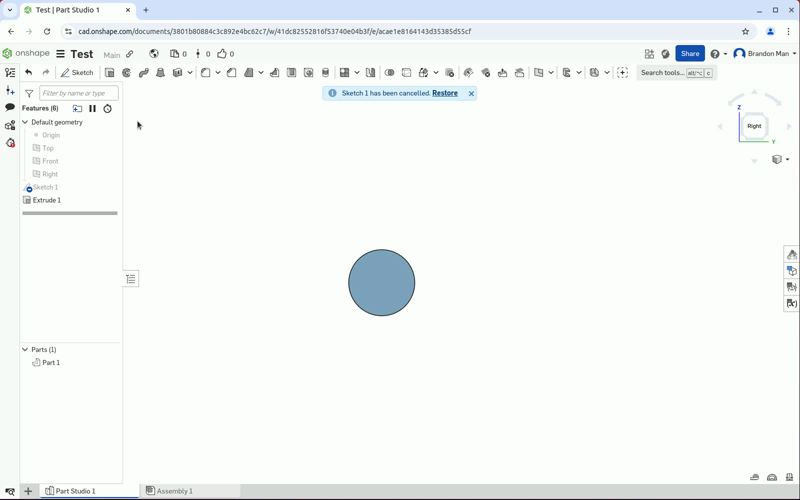
mouse_move(73, 189)
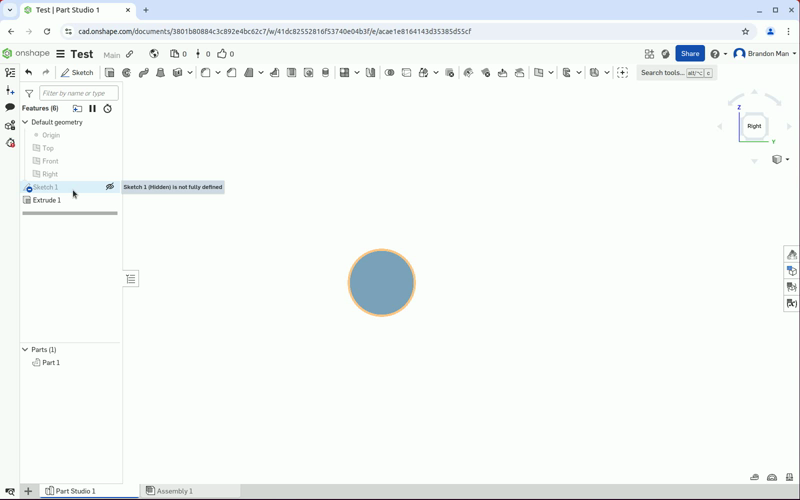
click(73, 189)
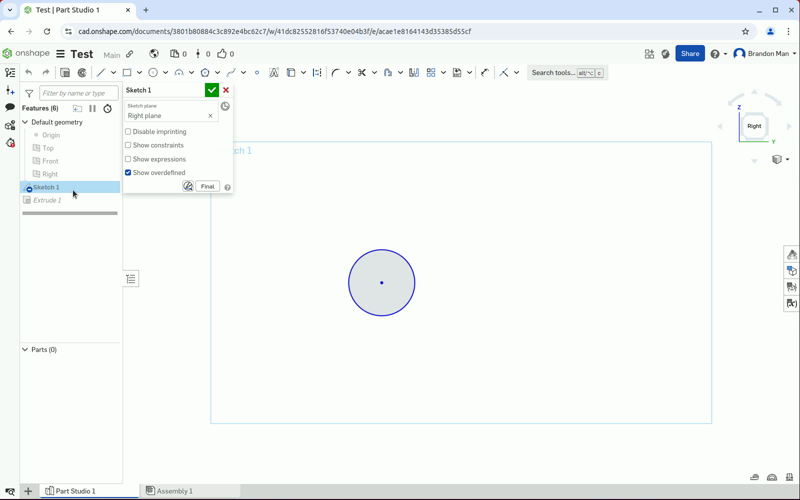
mouse_move(229, 92)
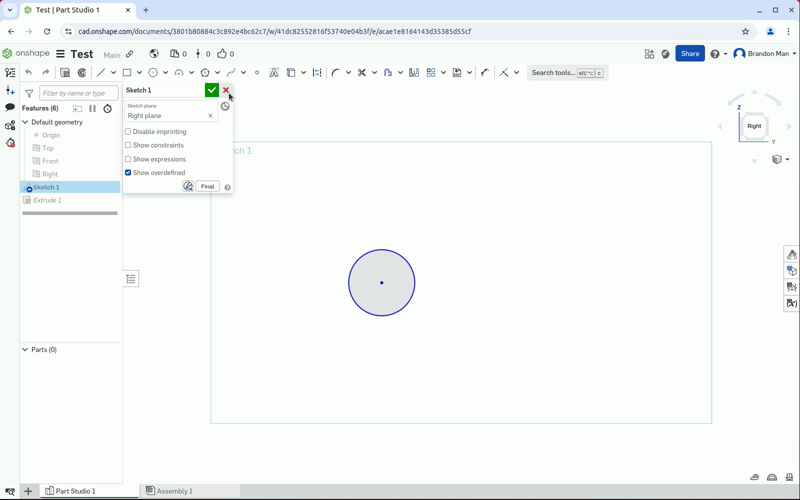
click(229, 92)
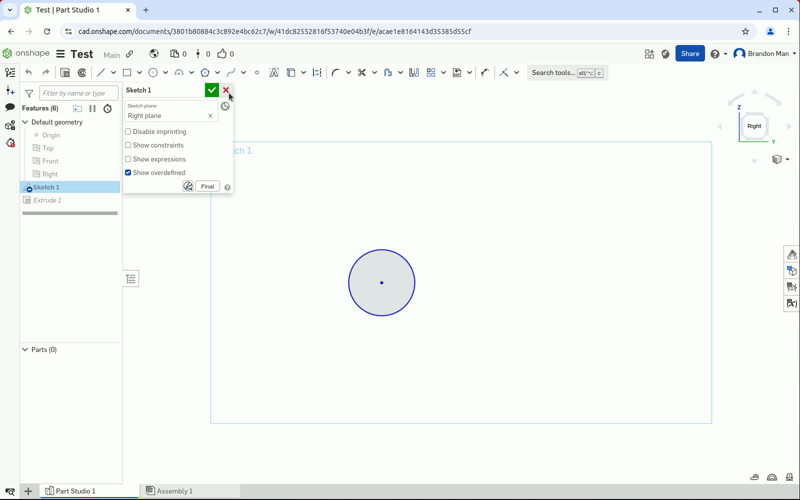
key(shift+s)
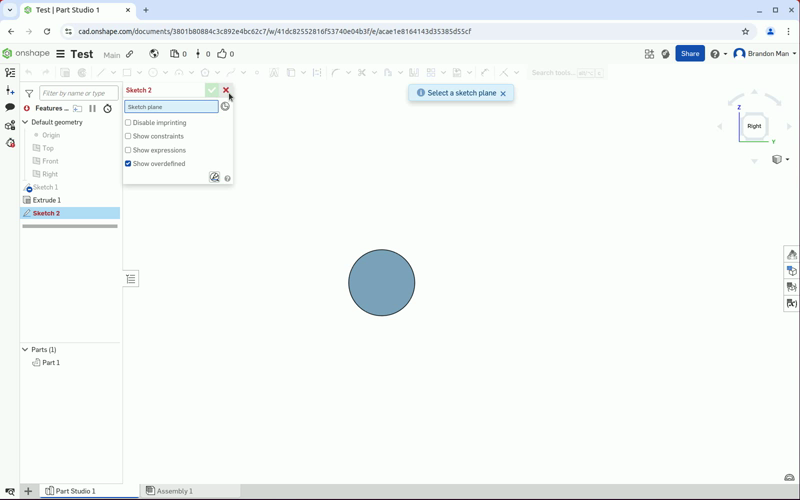
mouse_move(73, 176)
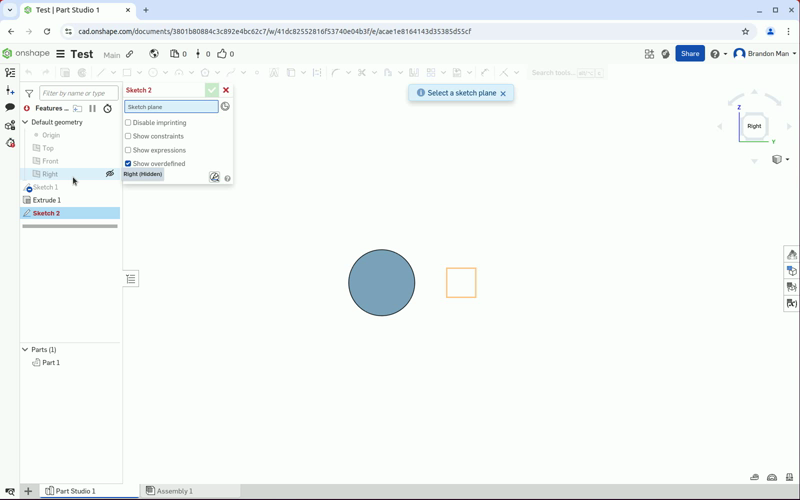
click(73, 176)
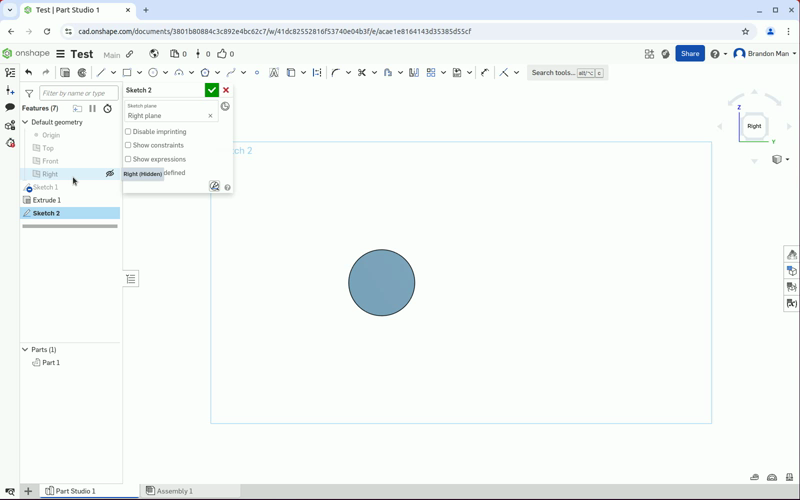
mouse_move(73, 352)
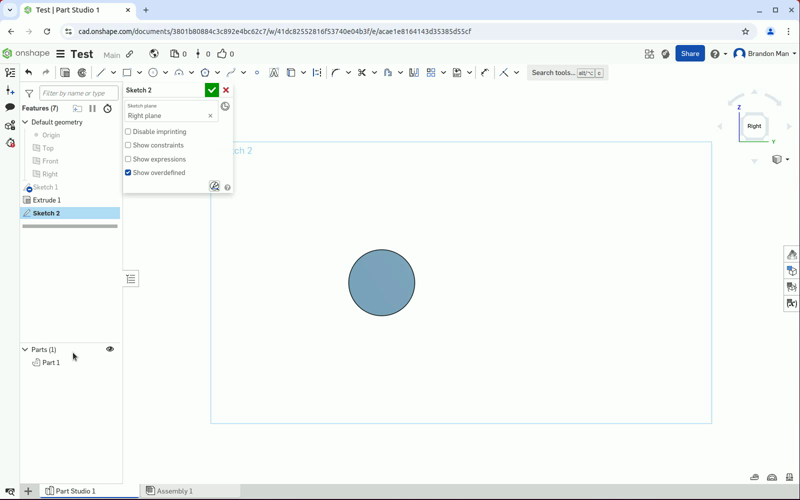
key(y)
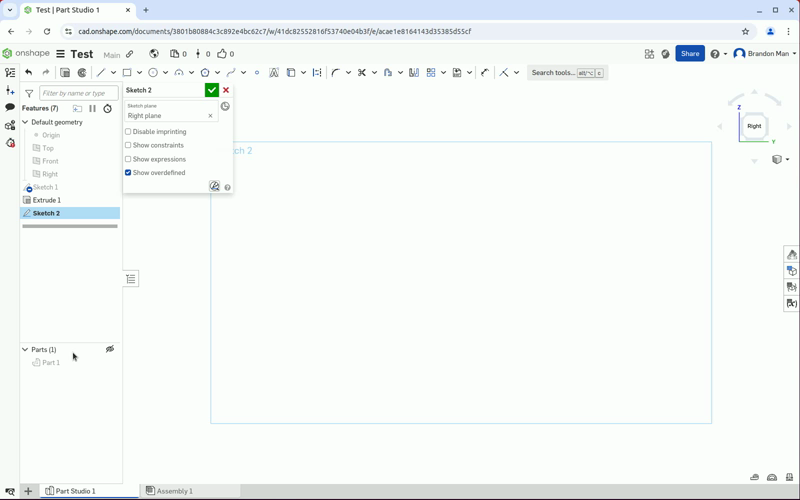
key(c)
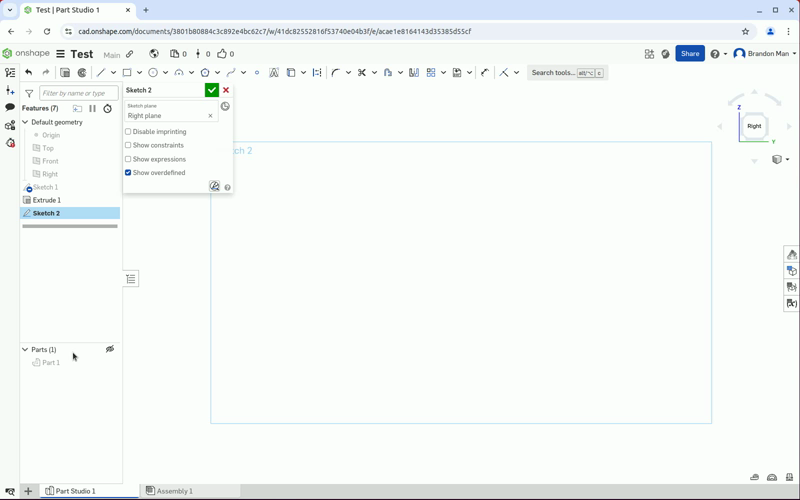
key_down(shift)
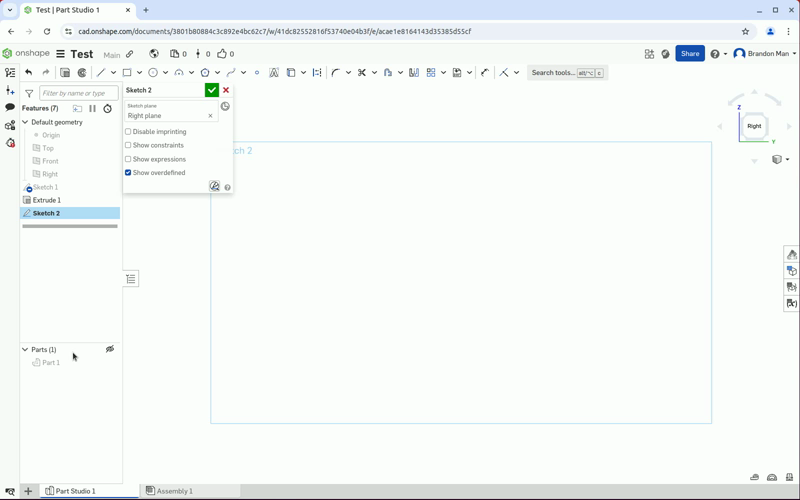
mouse_move(527, 276)
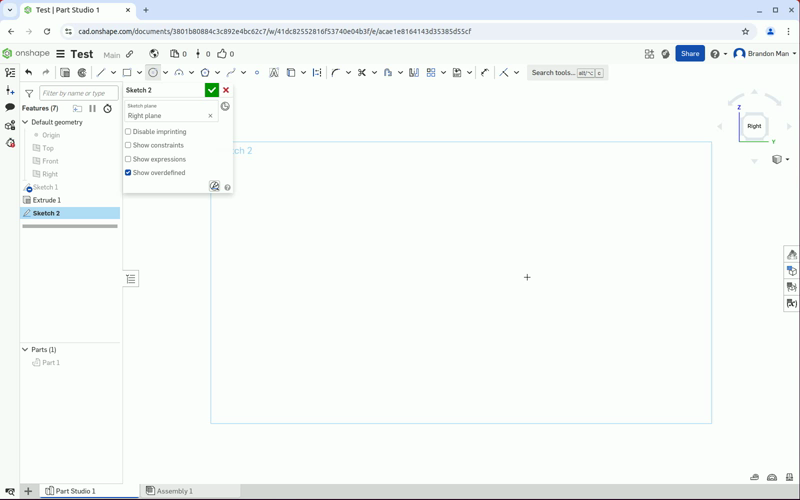
click(527, 276)
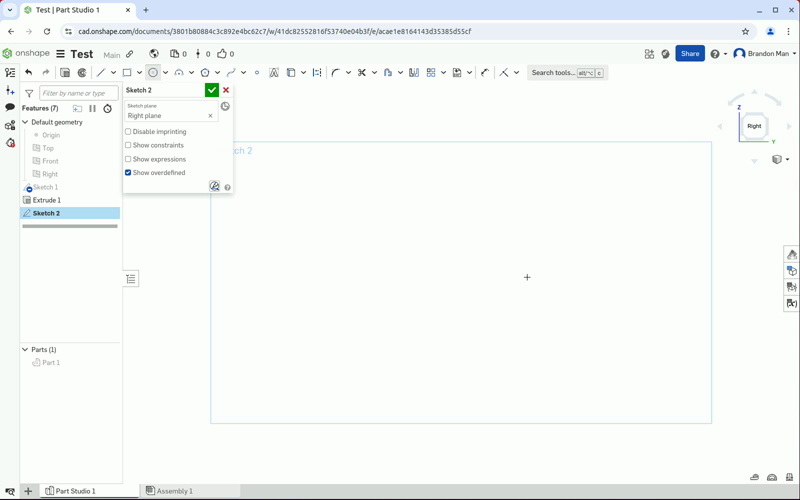
key_up(shift)
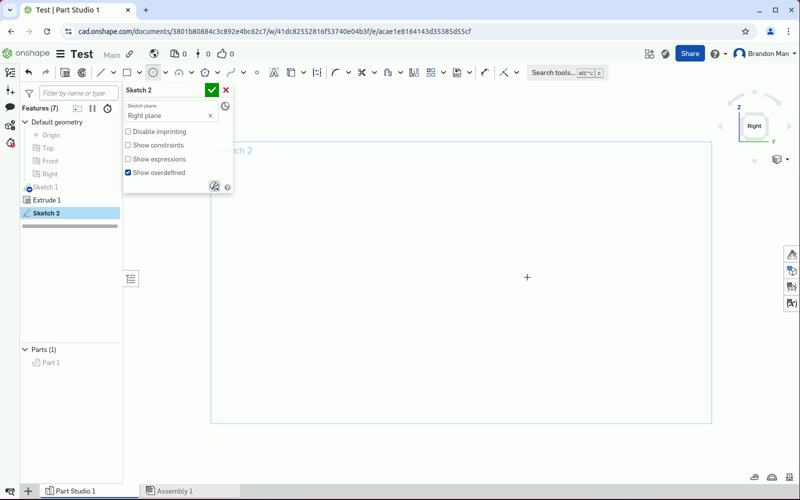
mouse_move(564, 276)
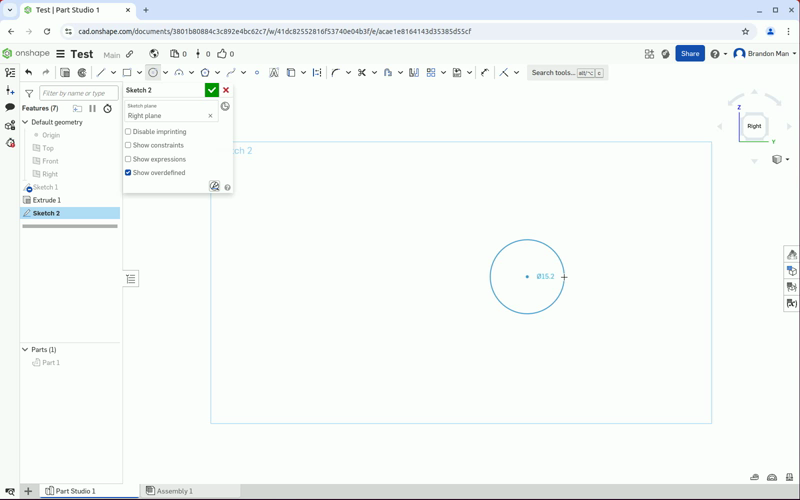
click(564, 276)
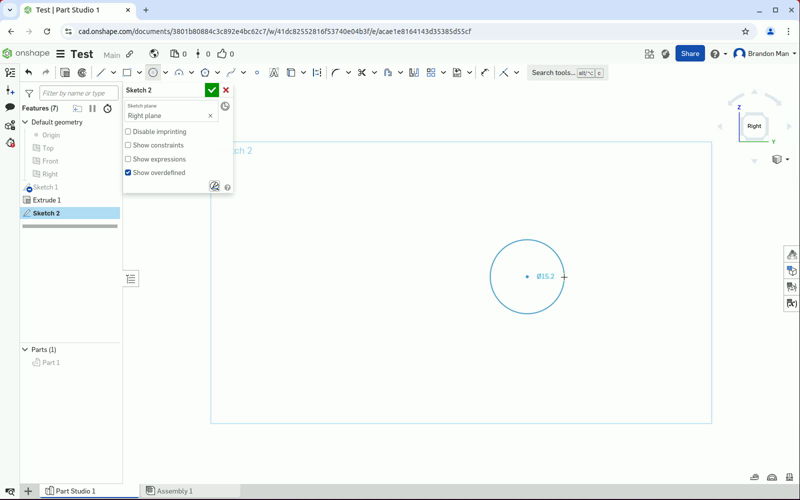
key(esc)
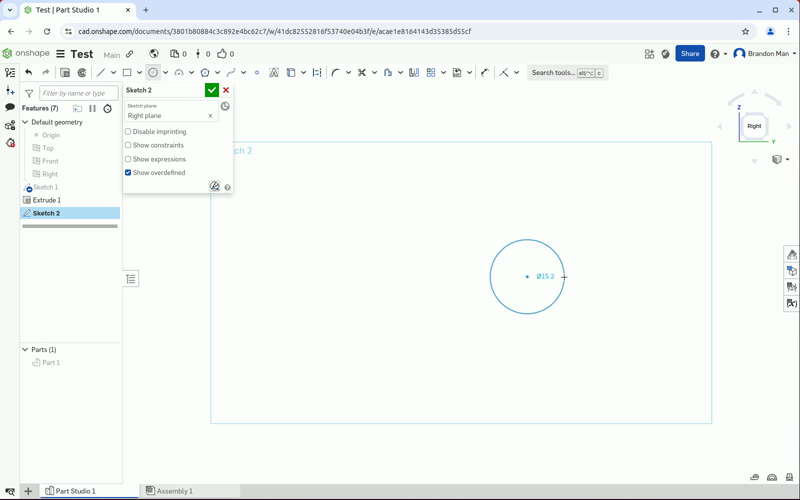
mouse_move(526, 272)
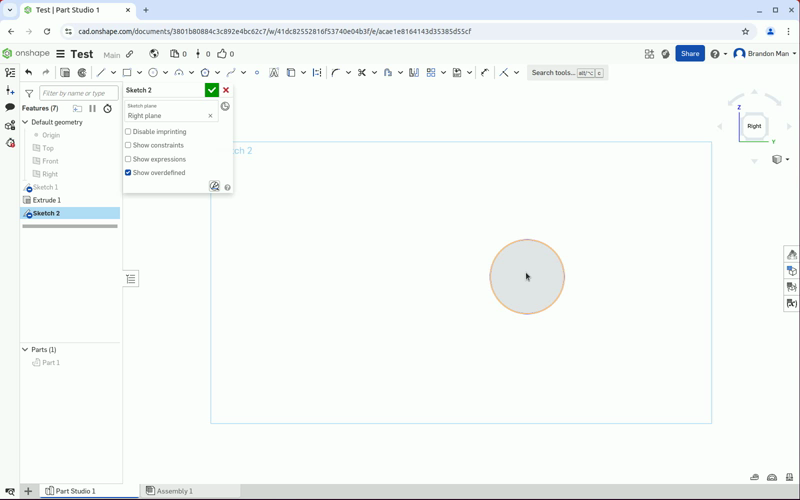
click(526, 272)
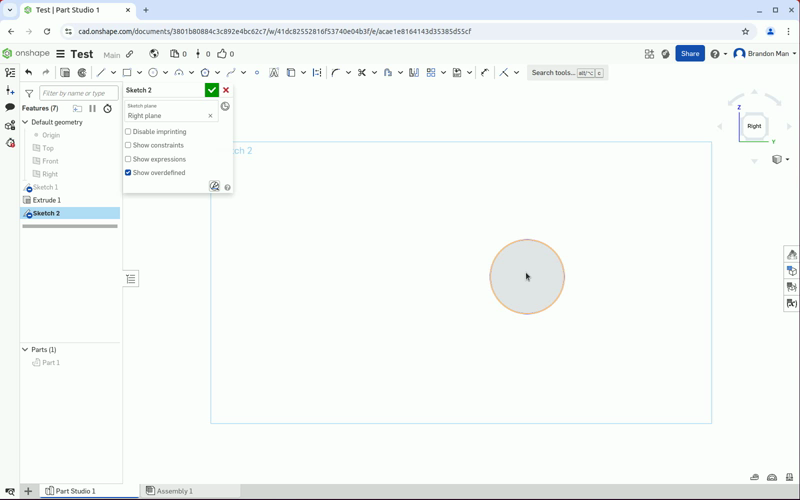
mouse_move(73, 352)
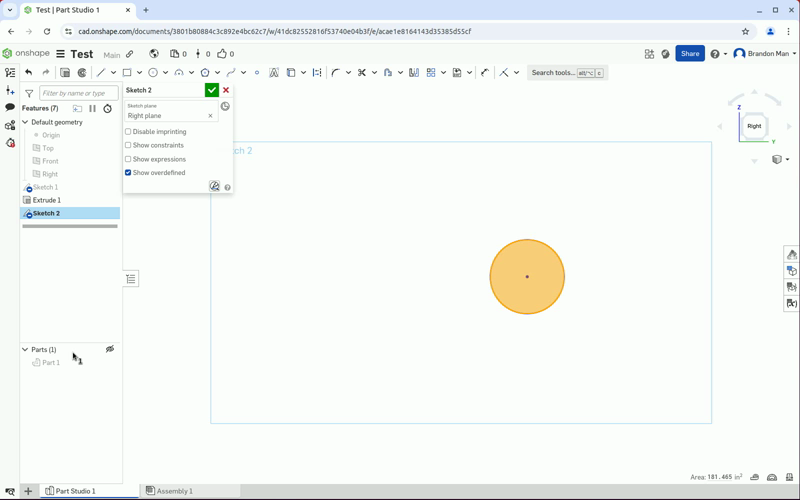
key(shift+y)
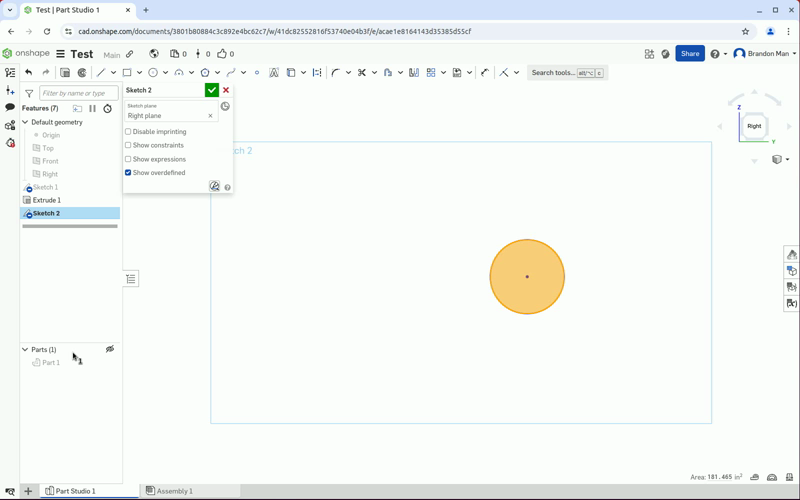
key(shift+e)
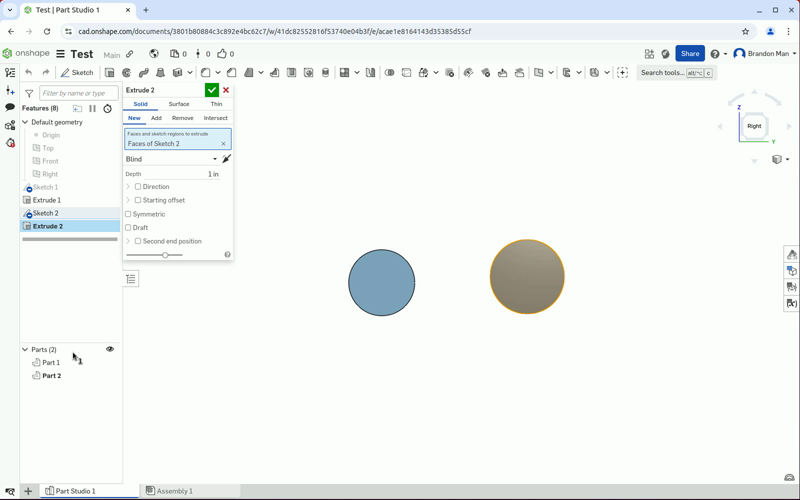
mouse_move(143, 106)
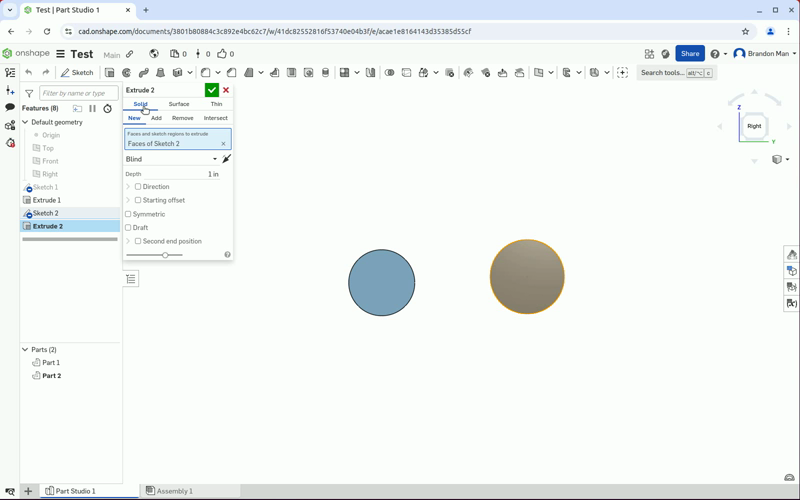
click(143, 106)
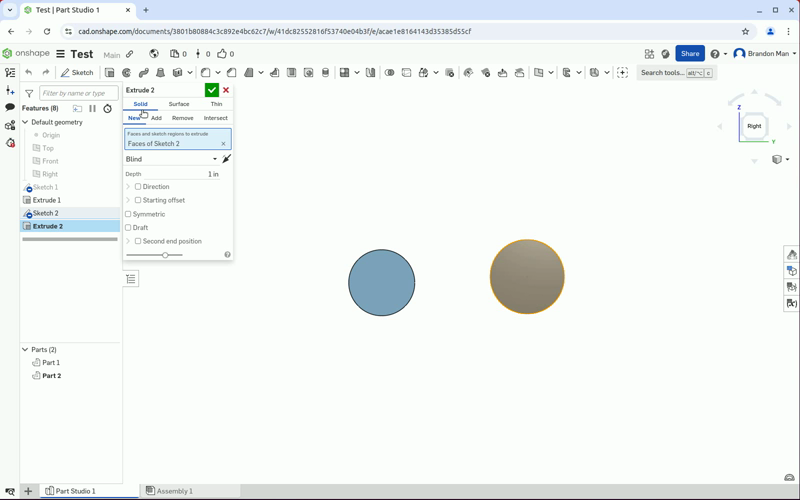
mouse_move(137, 120)
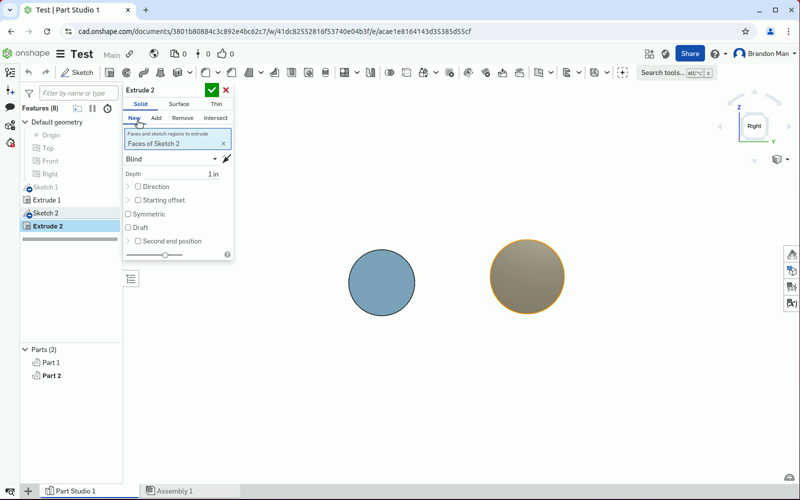
click(137, 120)
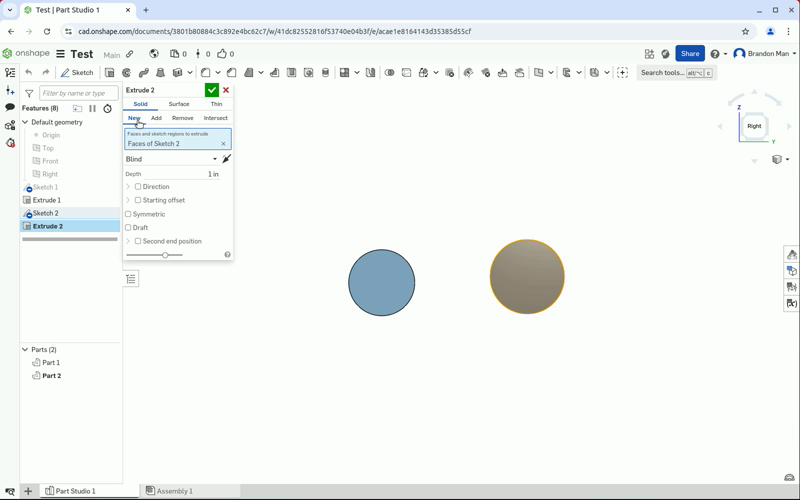
key(tab, 4)
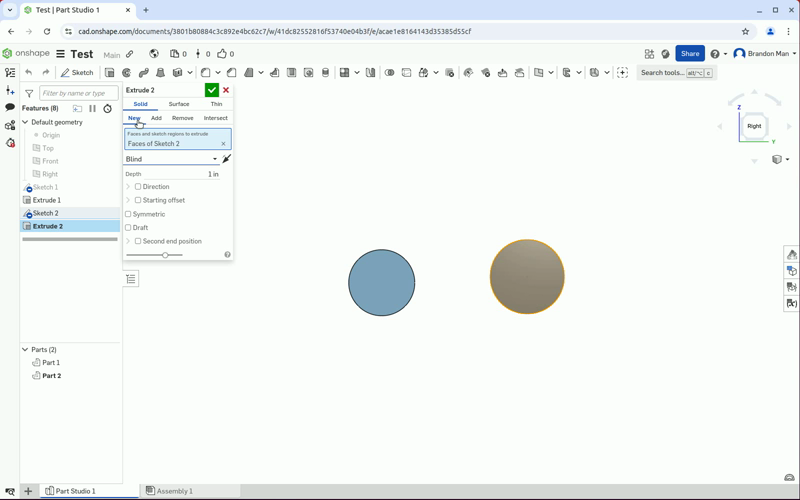
text(11.795)
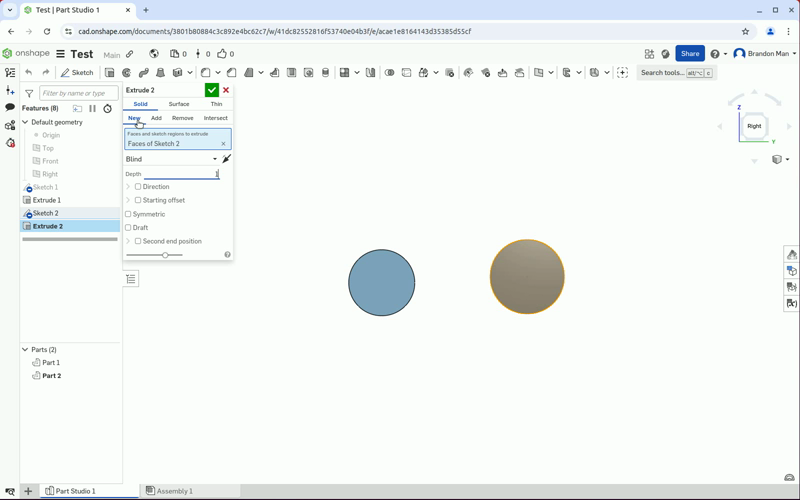
key(enter)
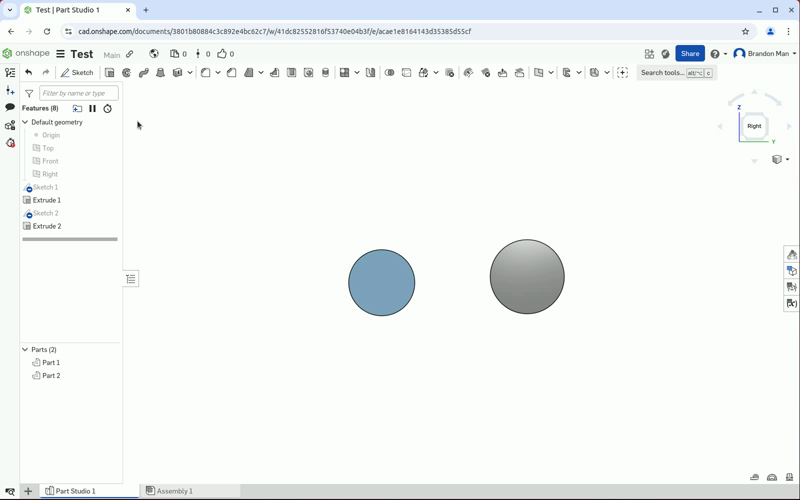
key(shift+h)
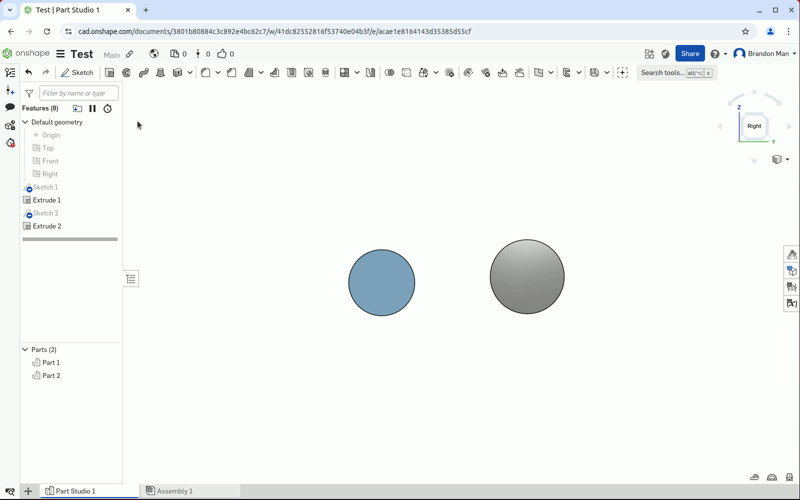
key(shift+h)
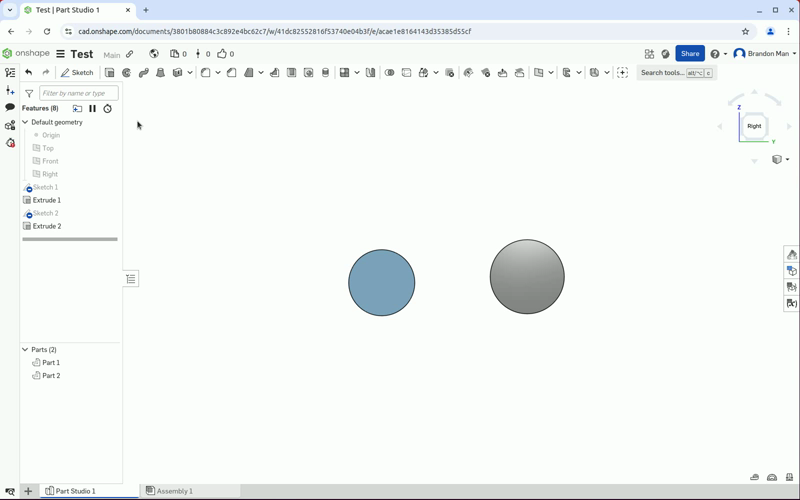
key(shift+7)
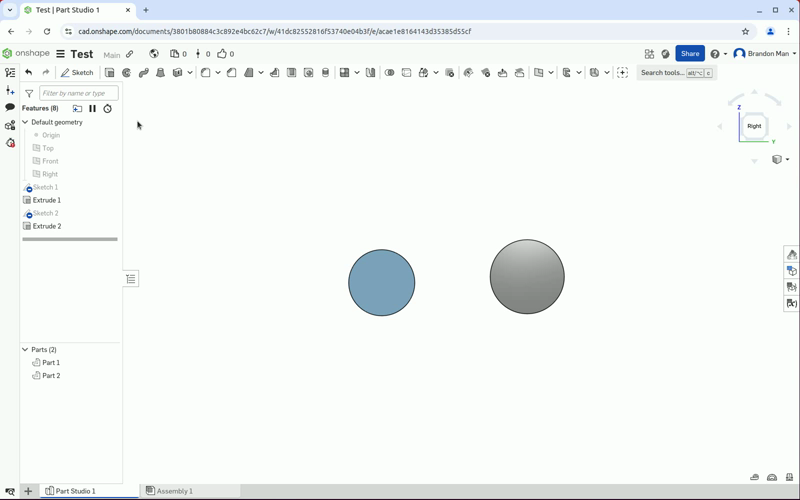
key(right, 2)
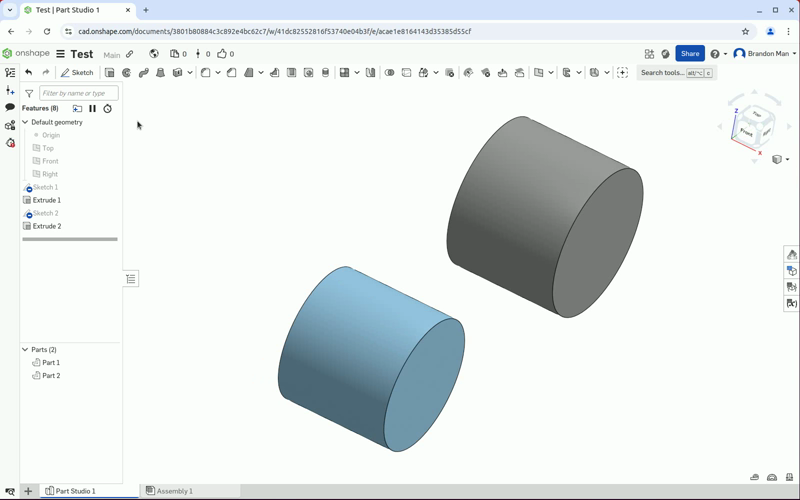
key(down, 2)
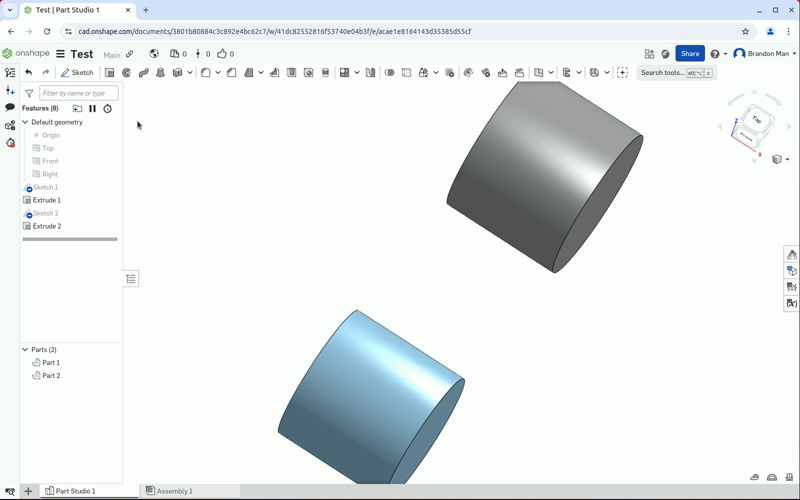
key(up, 2)
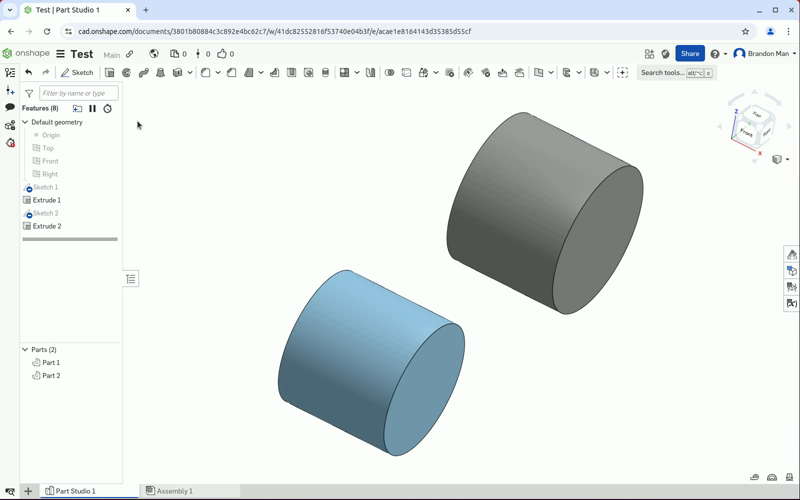
key(left, 2)
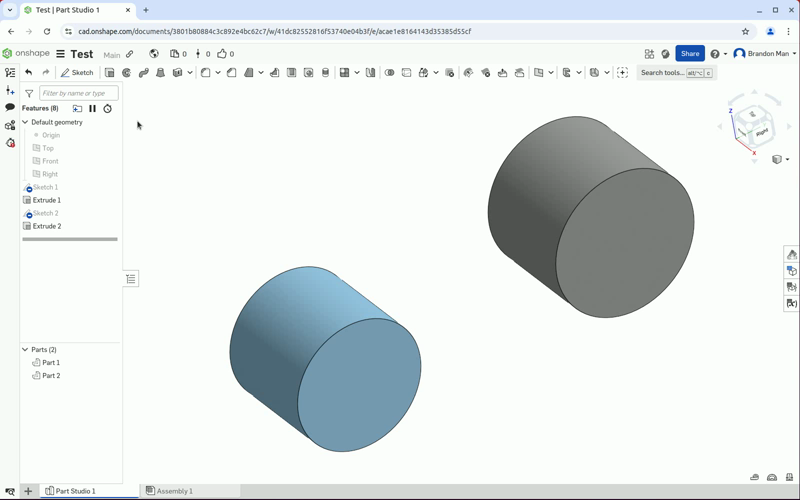
mouse_move(73, 189)
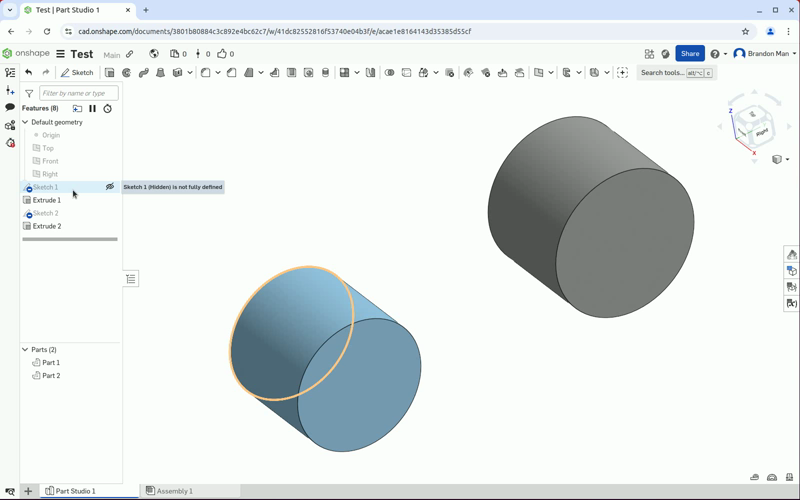
click(73, 189)